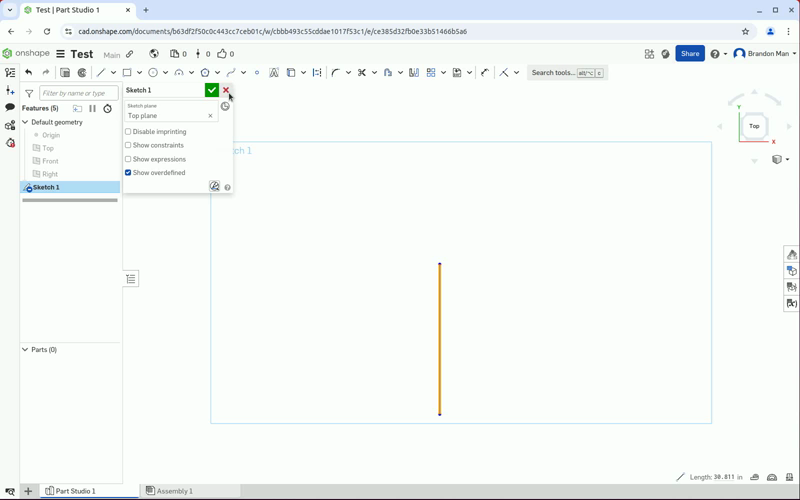
key(shift+h)
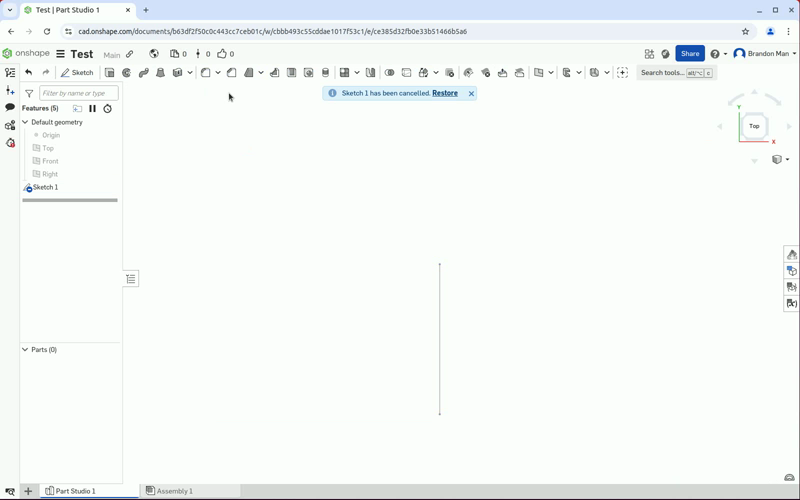
key(shift+s)
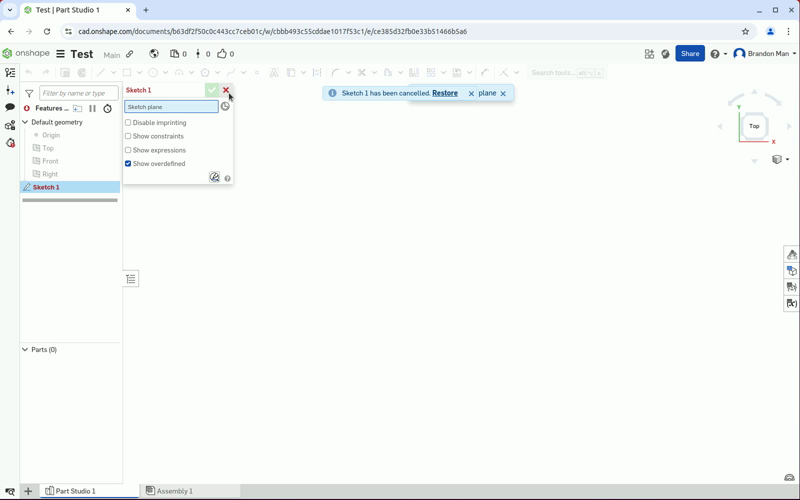
mouse_move(73, 150)
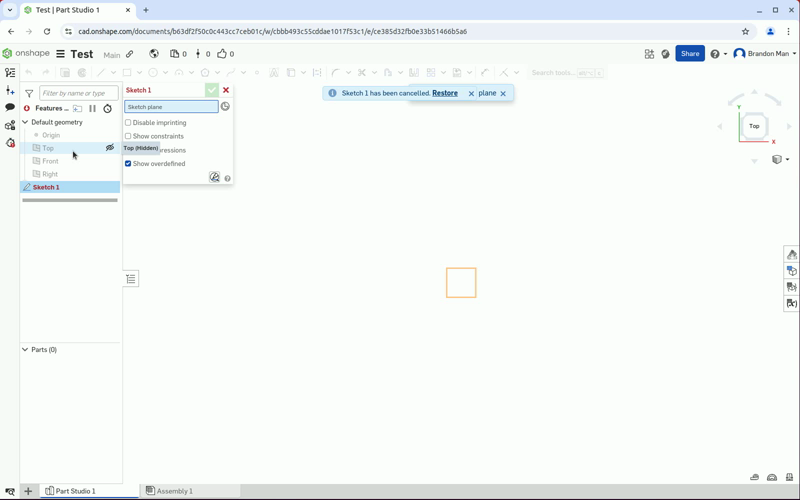
click(73, 150)
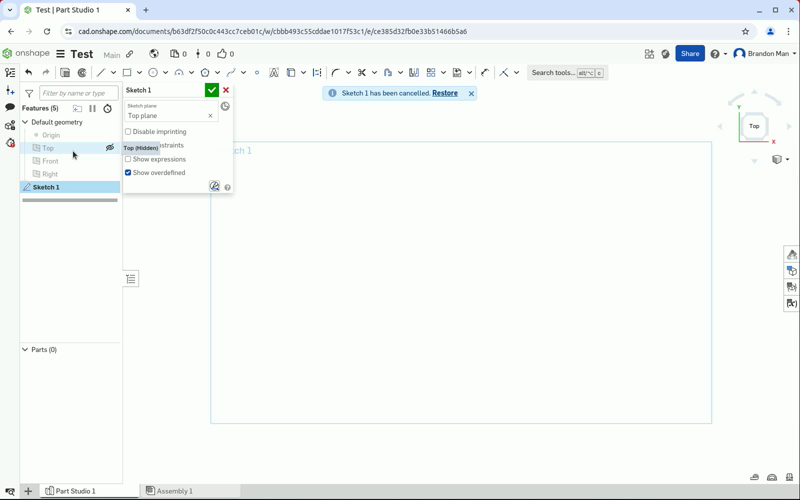
mouse_move(73, 352)
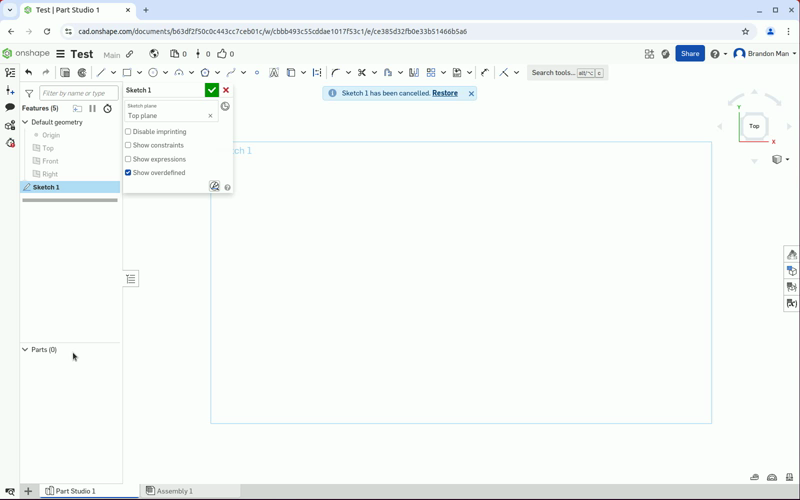
key(y)
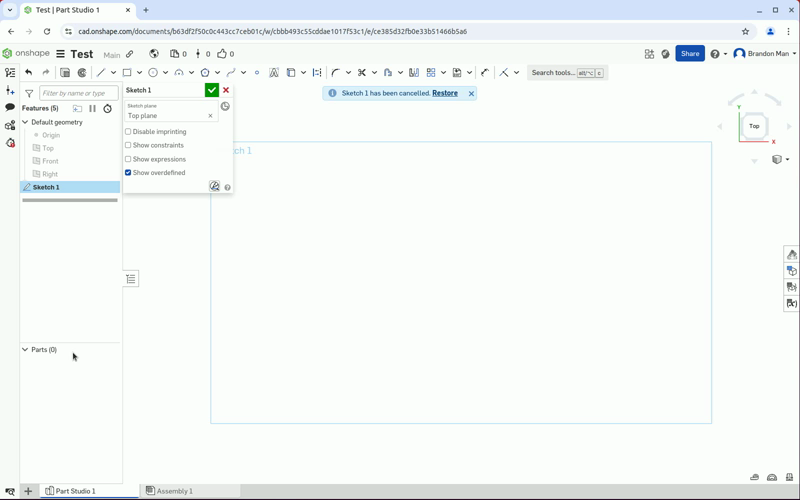
key(c)
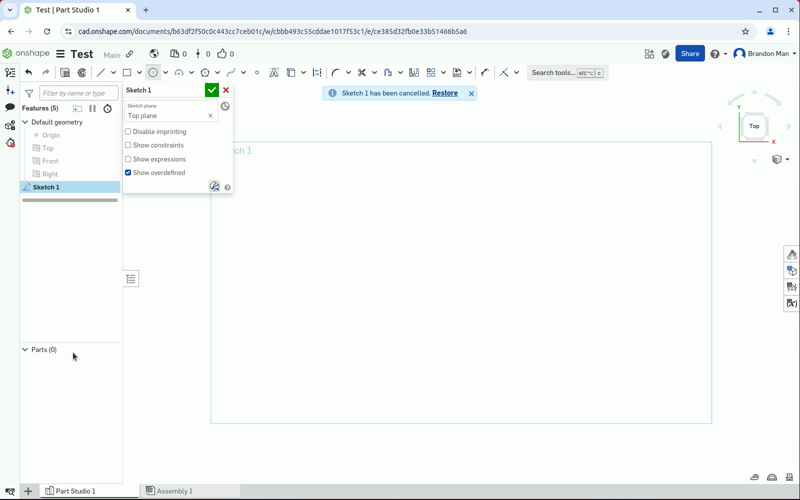
key_down(shift)
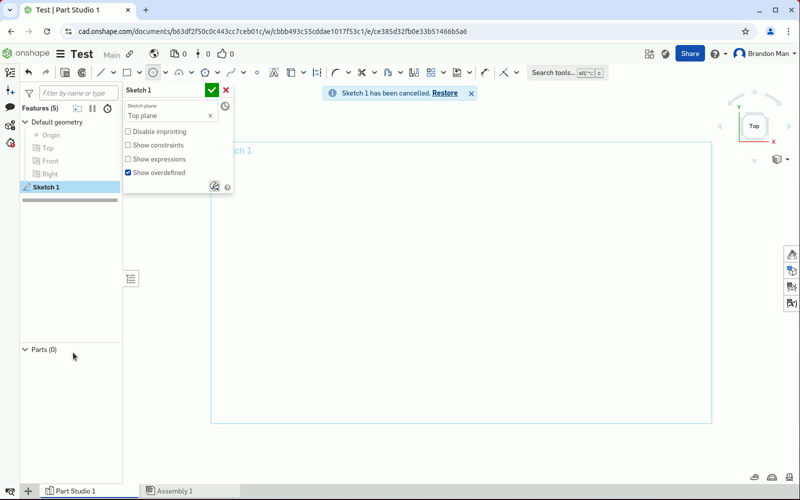
mouse_move(461, 282)
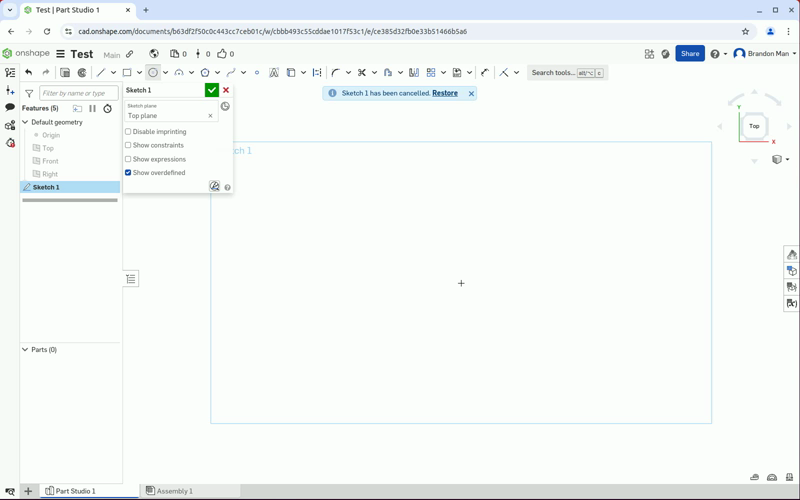
click(461, 282)
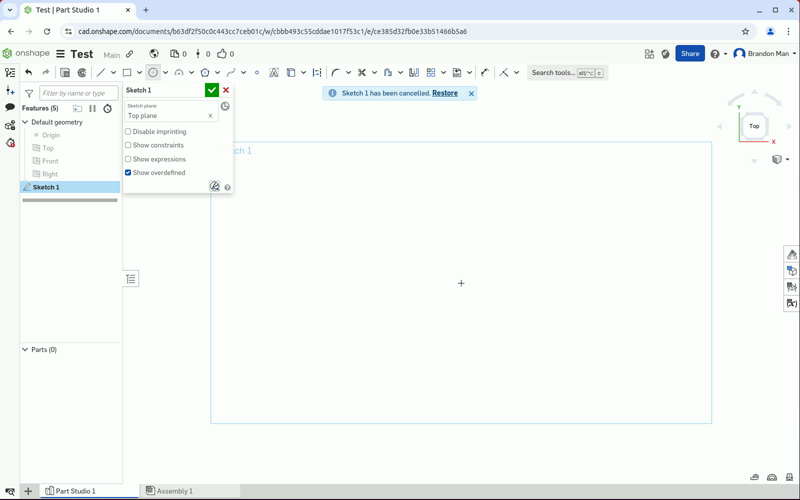
key_up(shift)
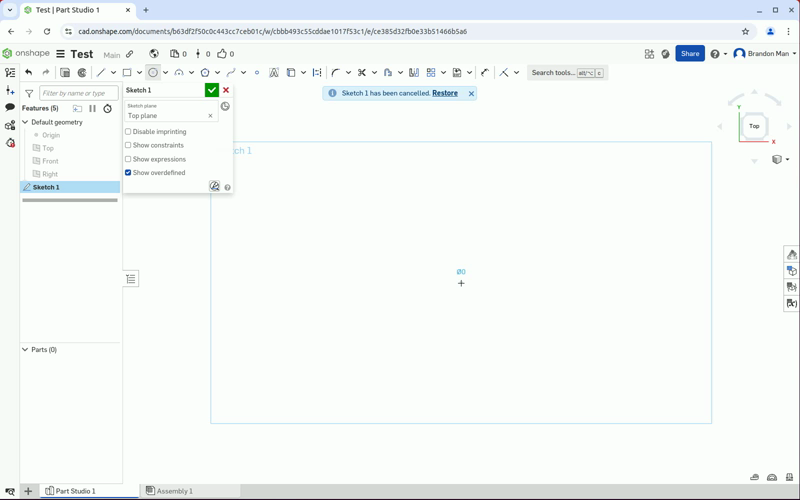
mouse_move(512, 282)
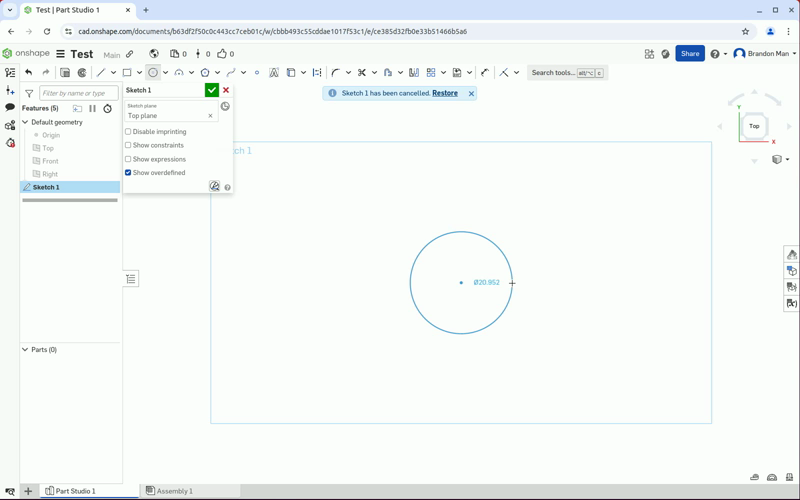
click(512, 282)
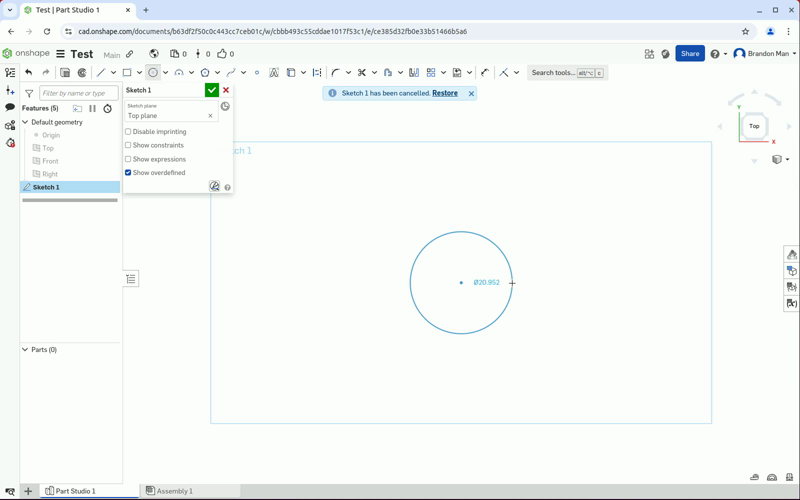
key(esc)
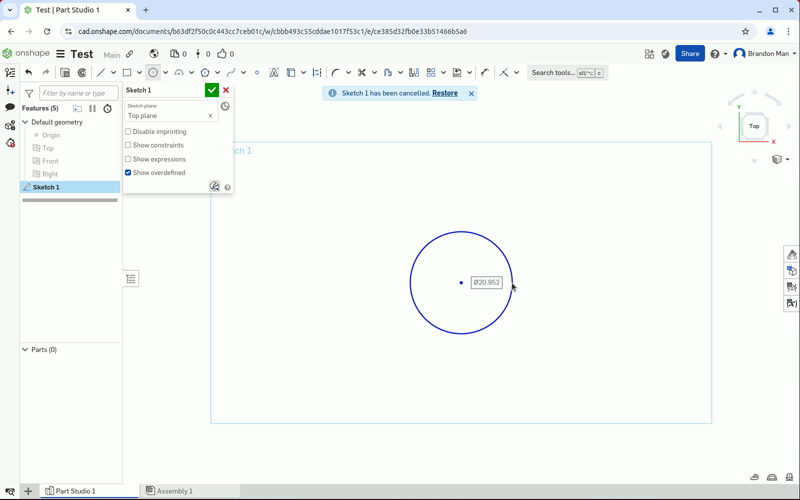
mouse_move(450, 287)
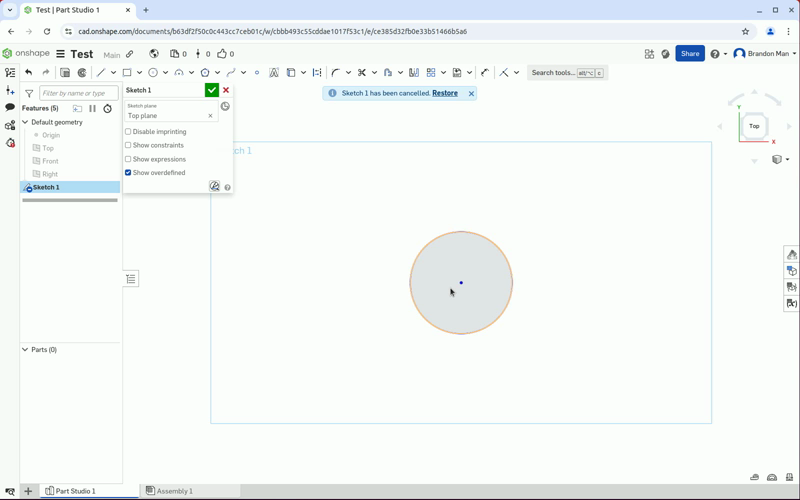
click(450, 287)
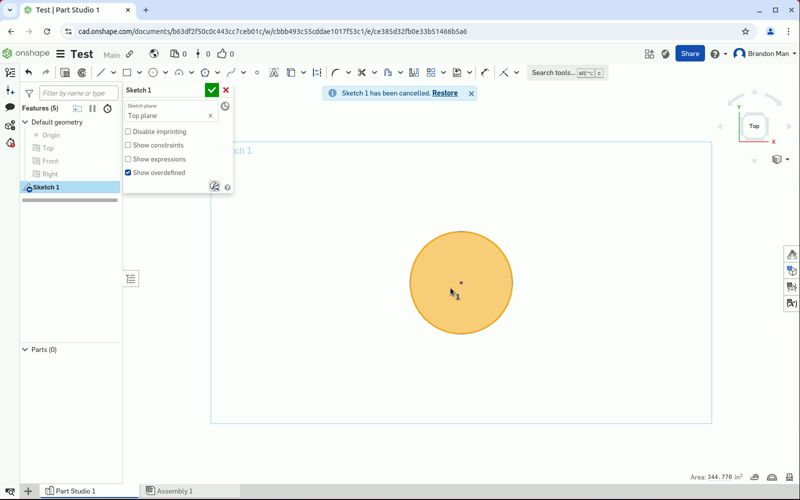
mouse_move(73, 352)
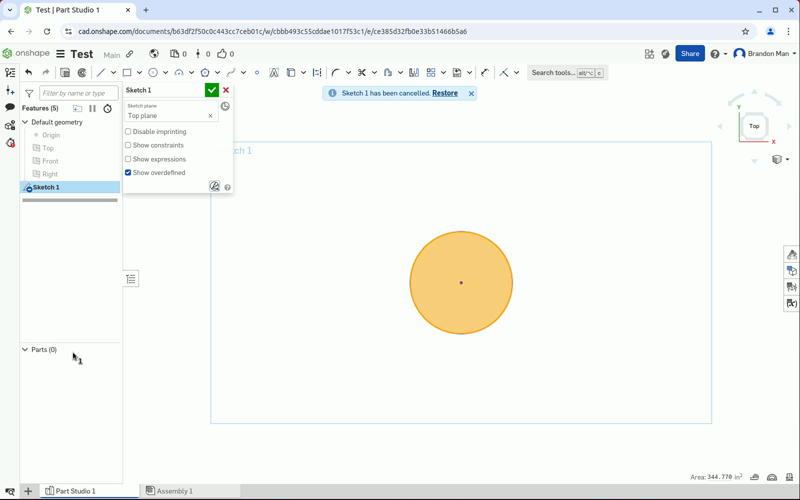
key(shift+y)
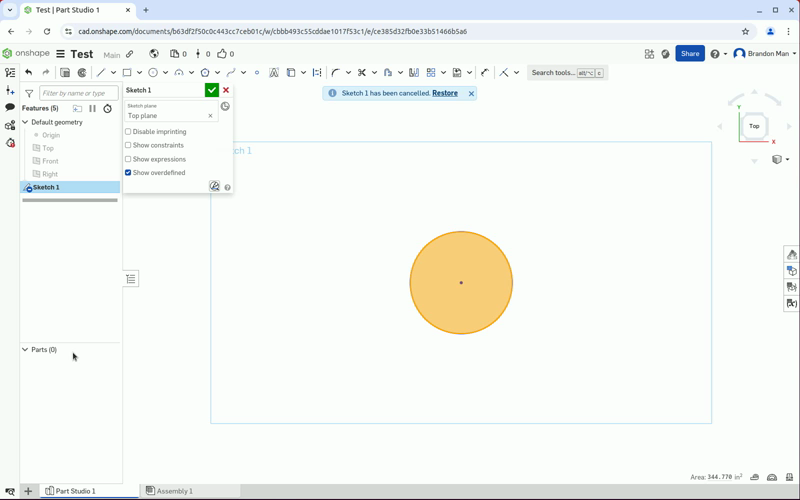
key(shift+e)
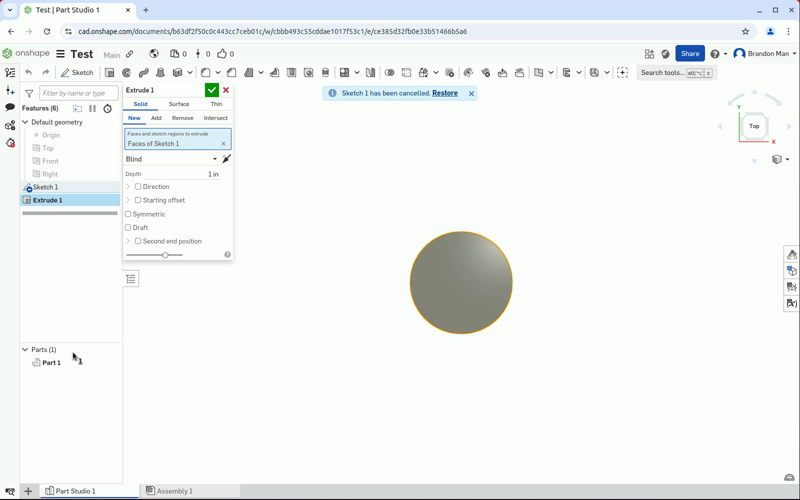
mouse_move(143, 106)
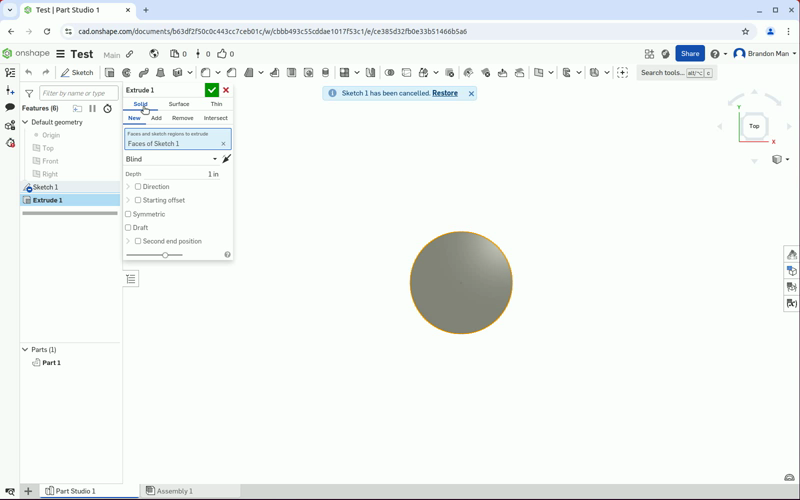
click(143, 106)
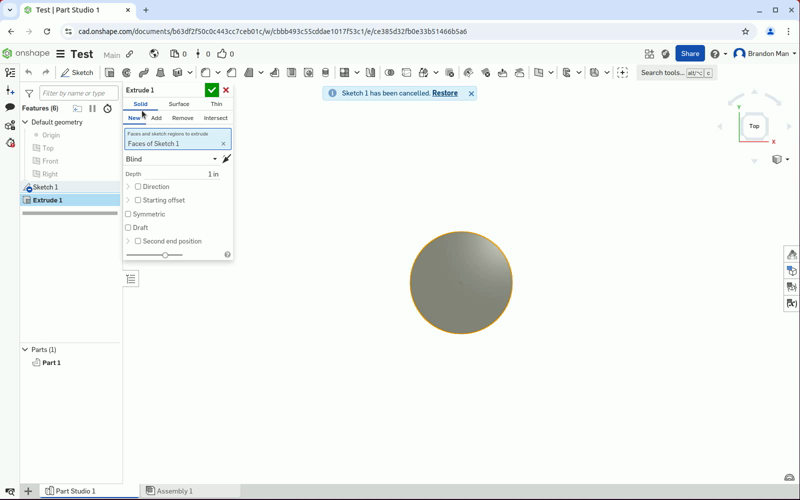
mouse_move(137, 120)
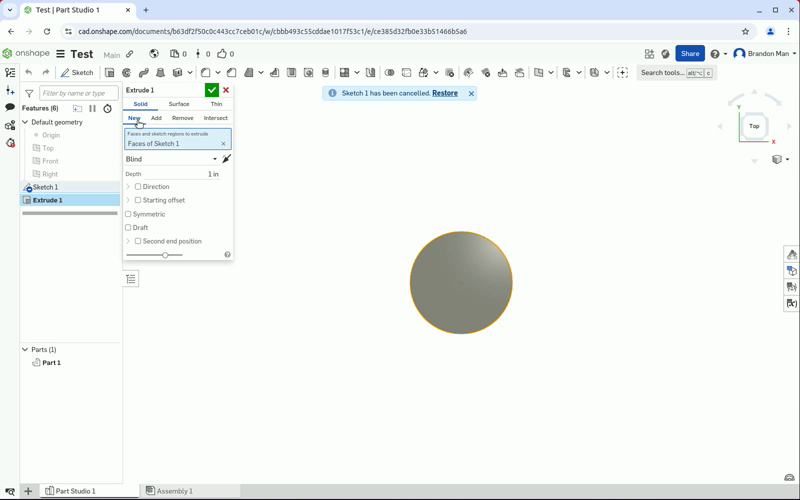
click(137, 120)
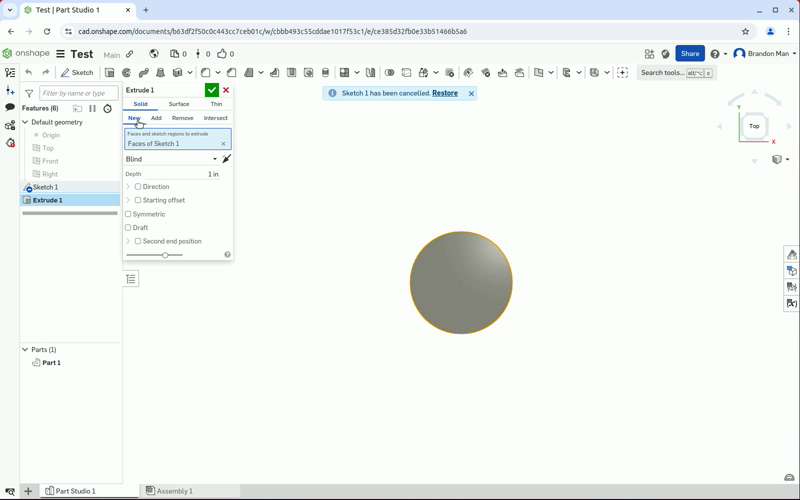
key(tab, 4)
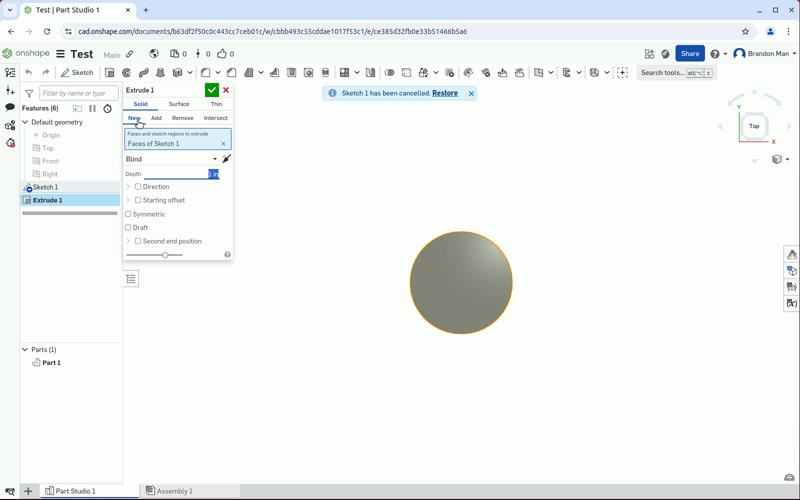
text(23.108)
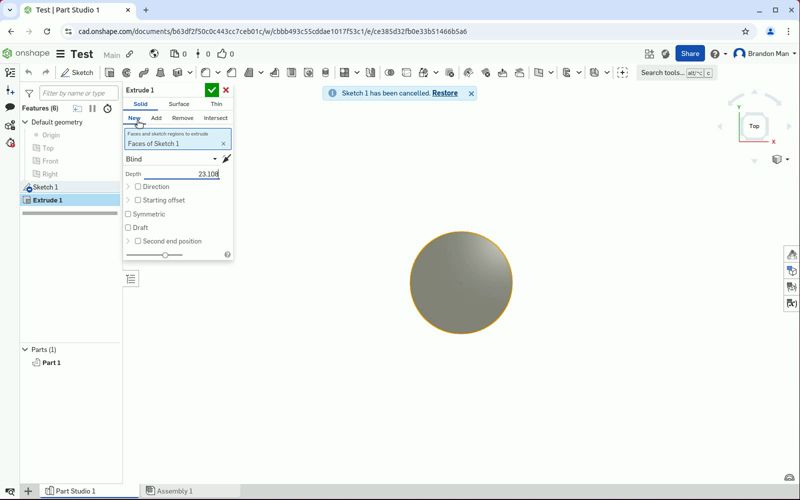
key(enter)
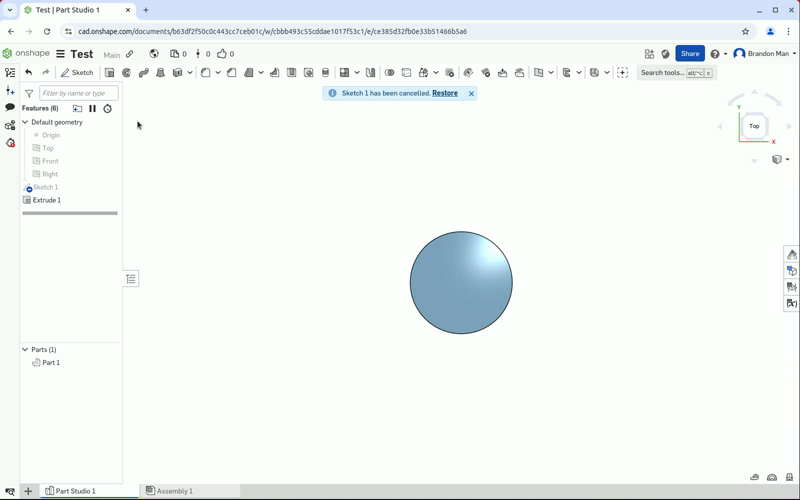
key(shift+h)
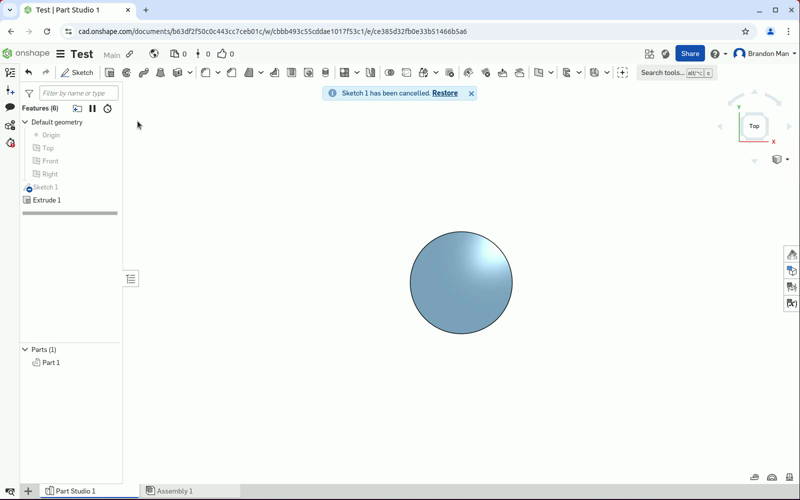
key(shift+h)
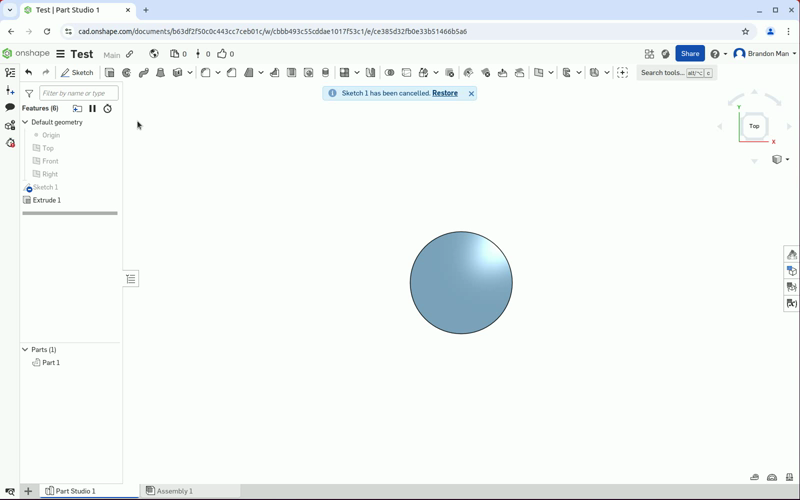
mouse_move(73, 189)
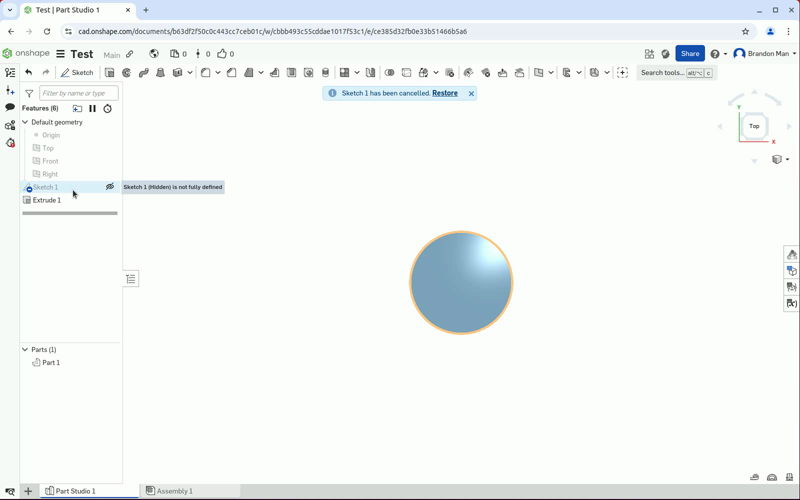
click(73, 189)
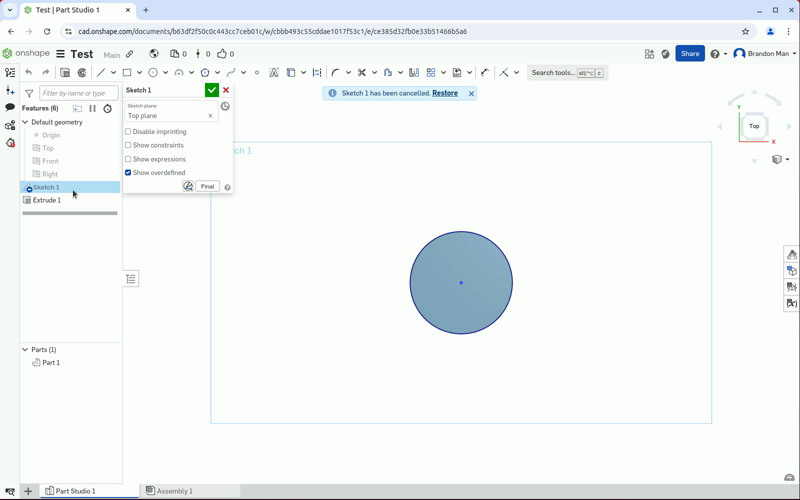
mouse_move(229, 92)
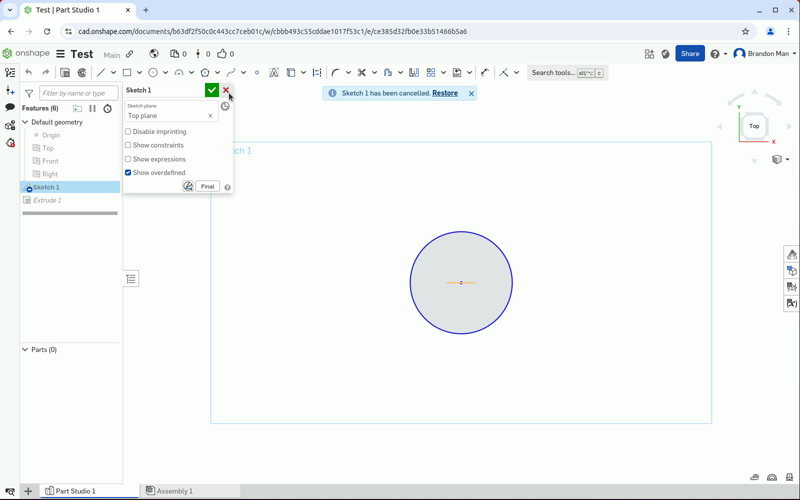
click(229, 92)
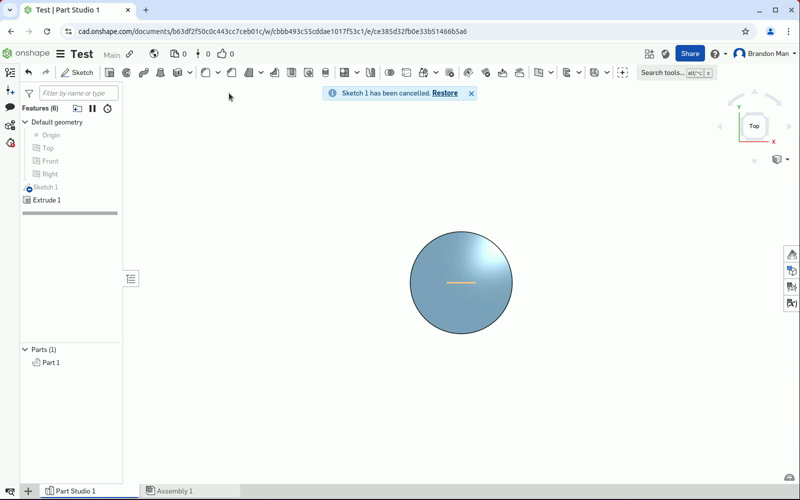
mouse_move(541, 75)
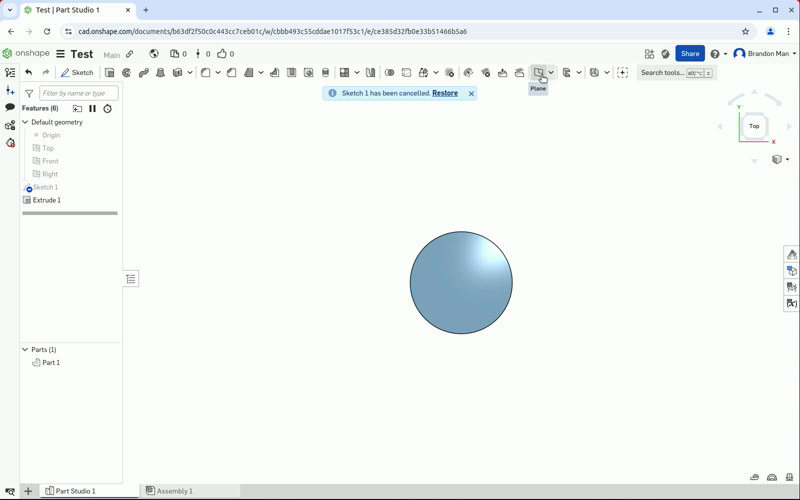
click(541, 75)
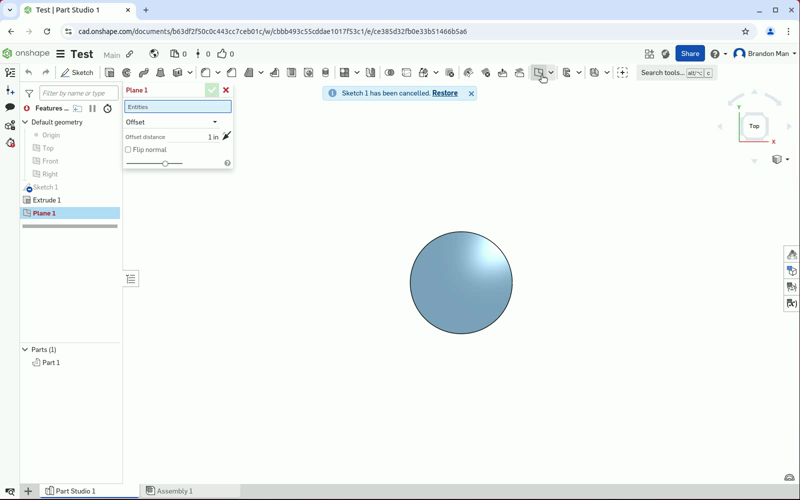
mouse_move(73, 150)
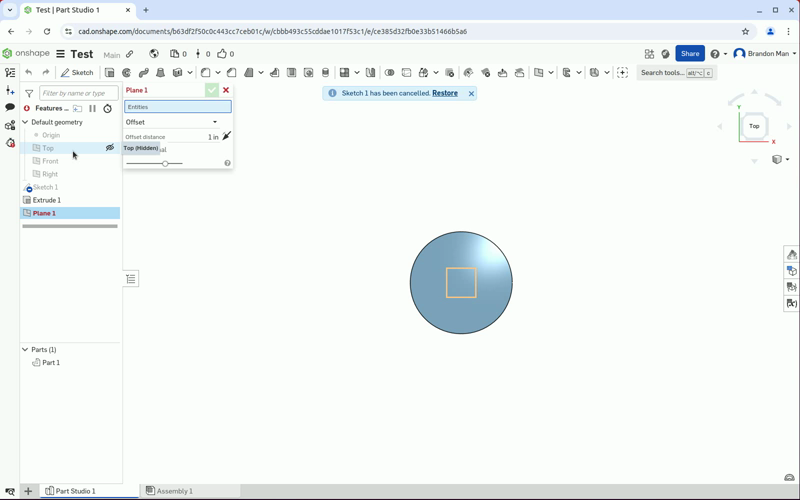
click(73, 150)
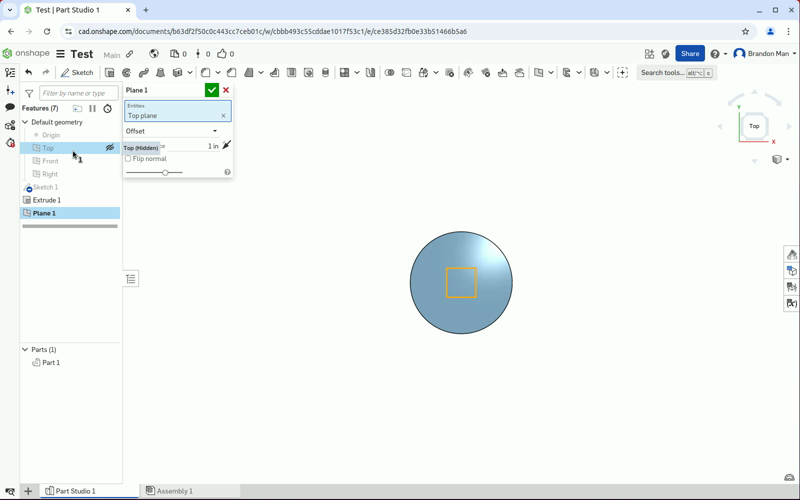
key(tab, 2)
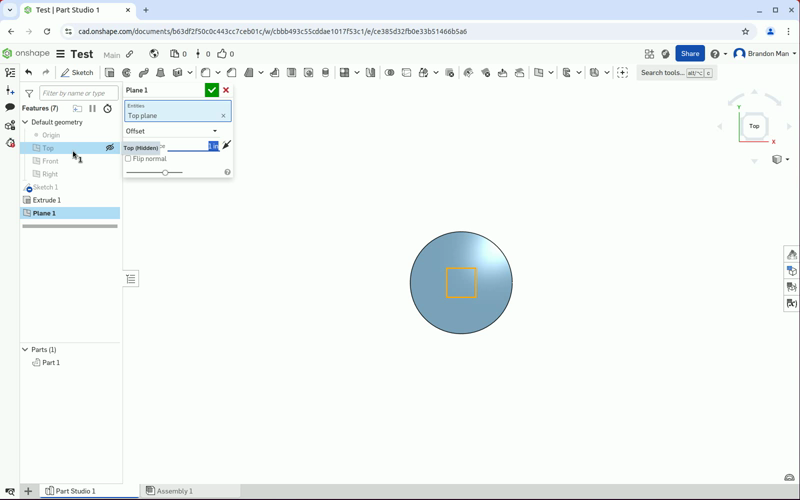
text(23.108)
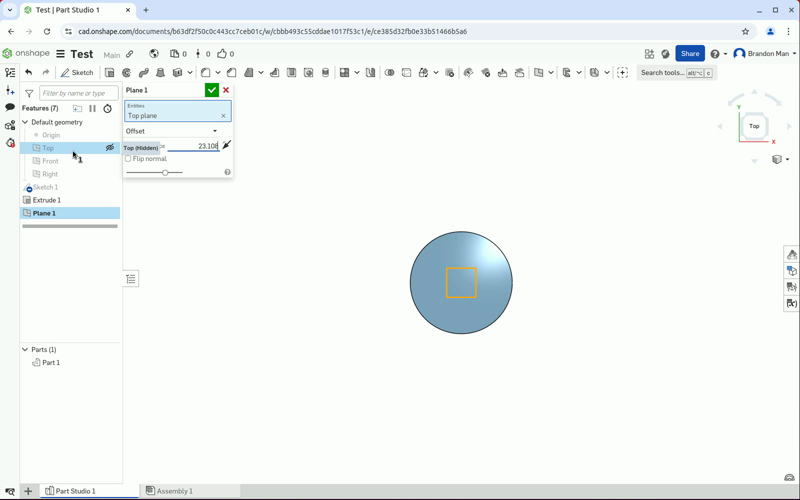
key(enter, 2)
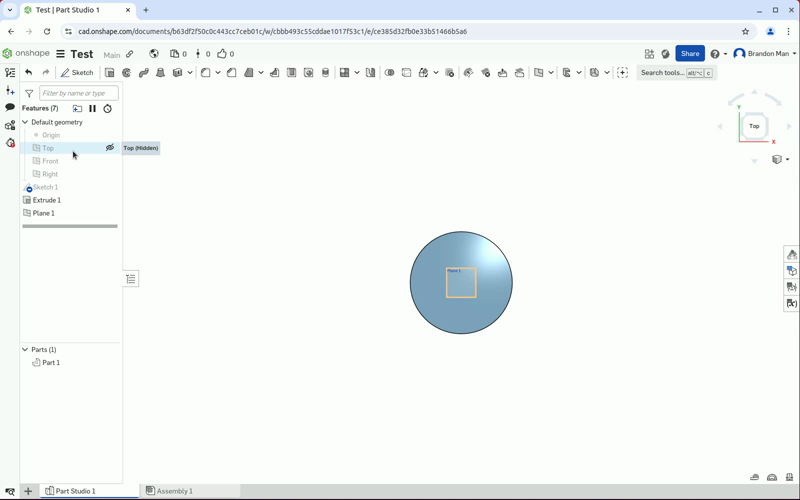
key(shift+s)
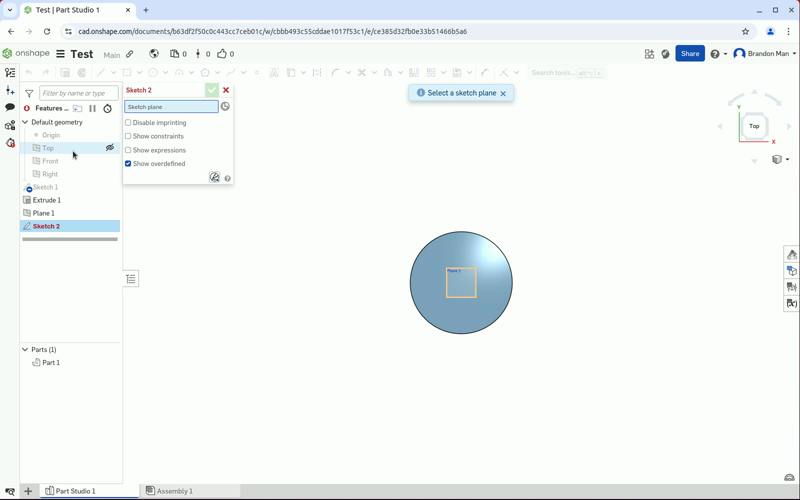
mouse_move(73, 215)
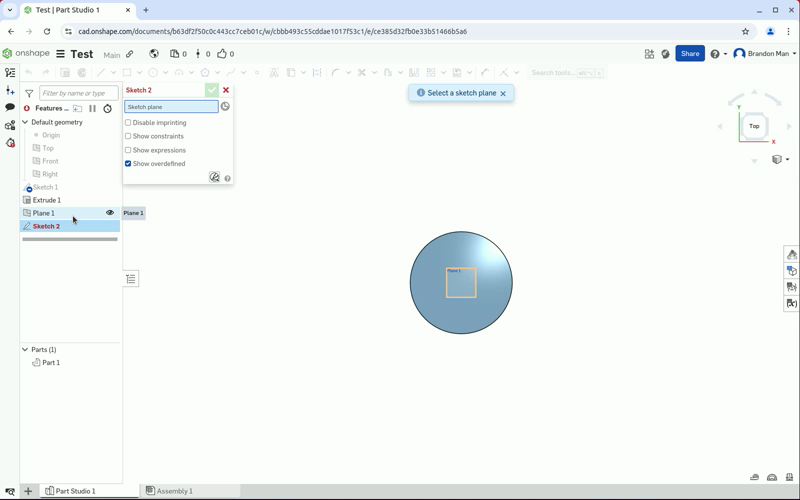
click(73, 215)
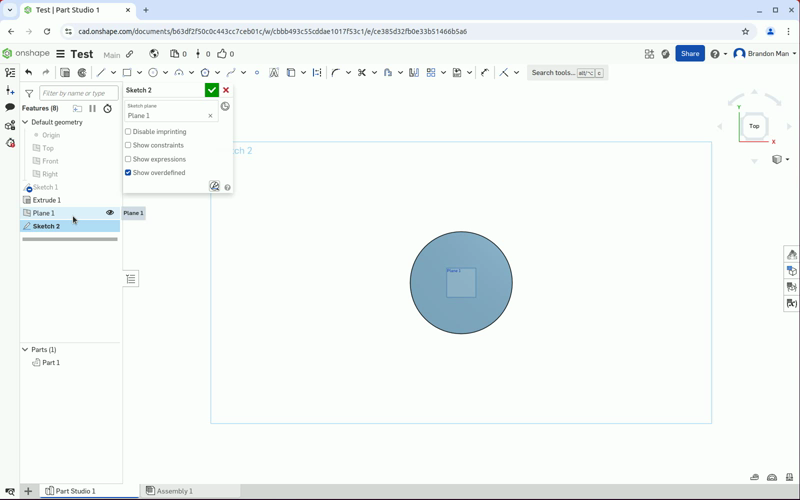
mouse_move(73, 352)
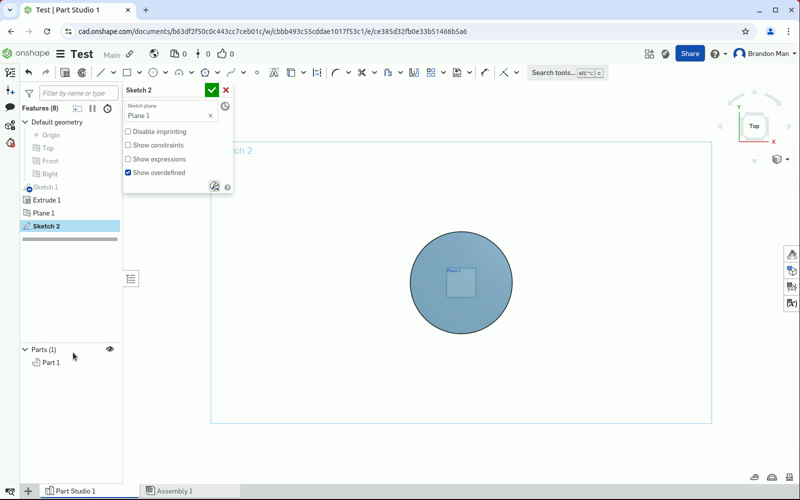
key(y)
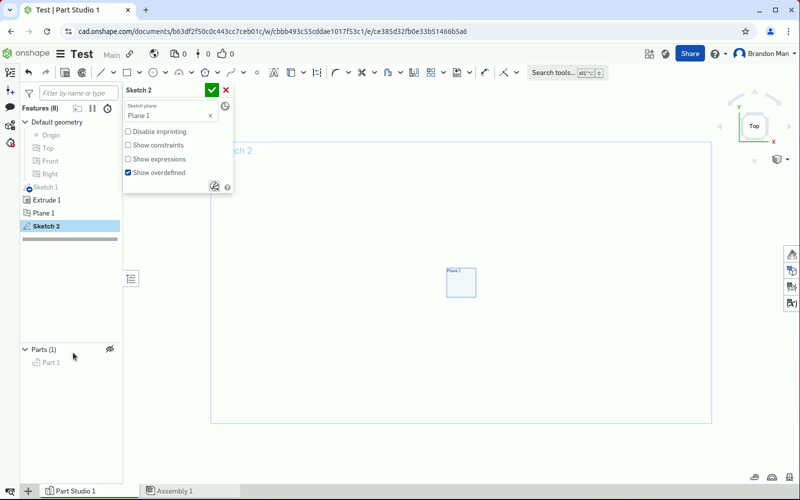
key(c)
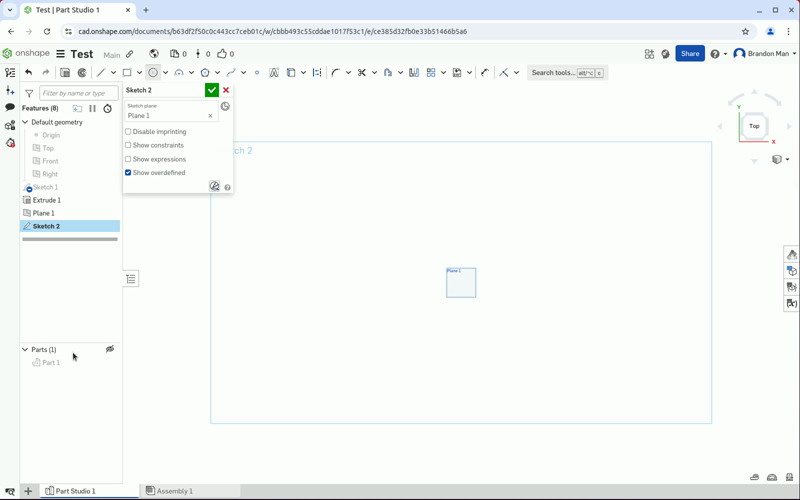
key_down(shift)
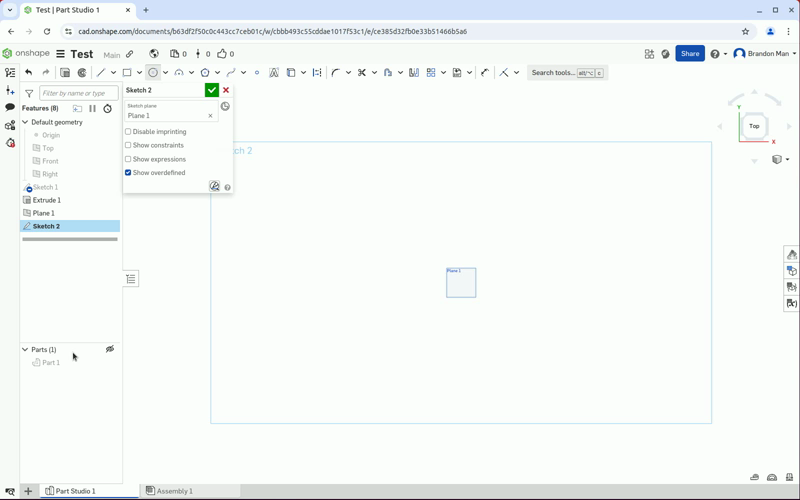
mouse_move(461, 282)
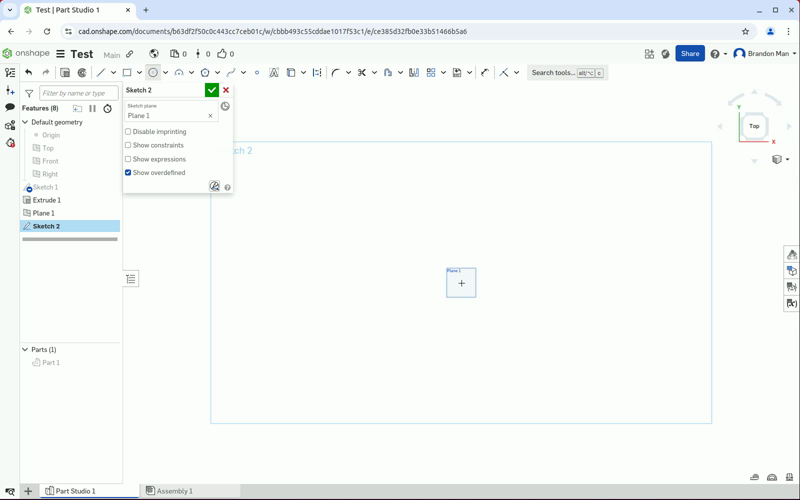
click(461, 282)
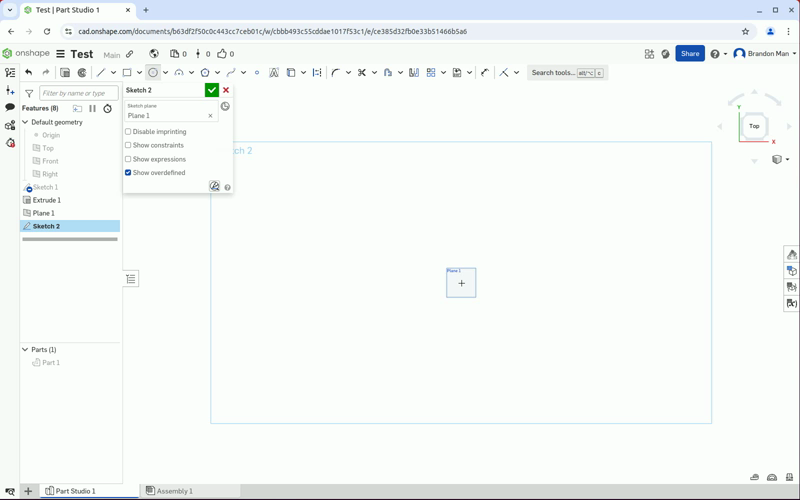
key_up(shift)
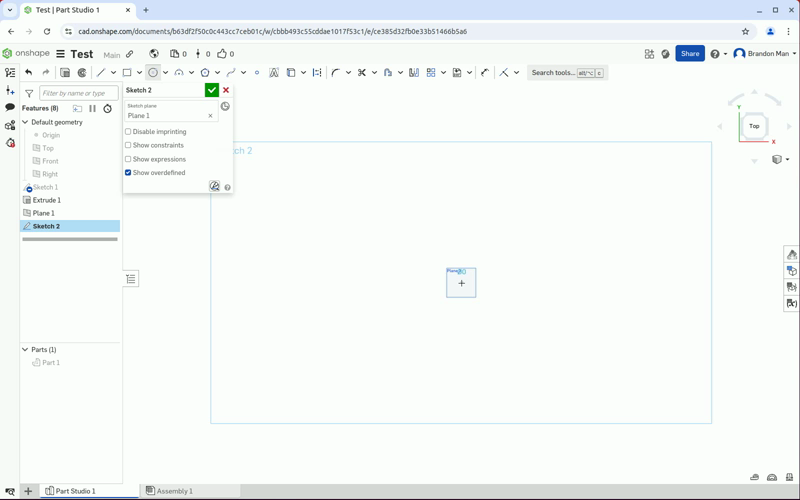
mouse_move(501, 282)
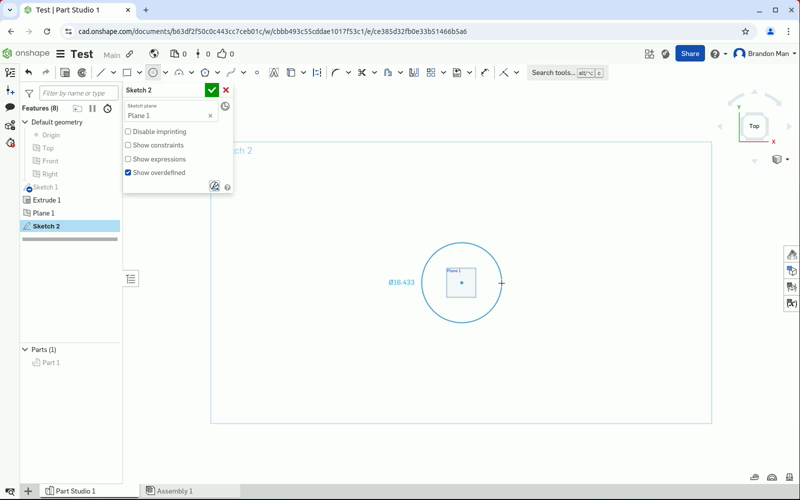
click(501, 282)
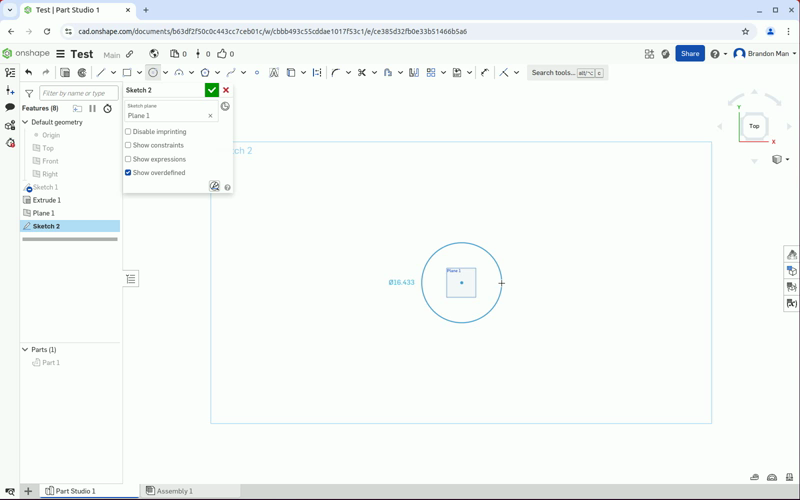
key(esc)
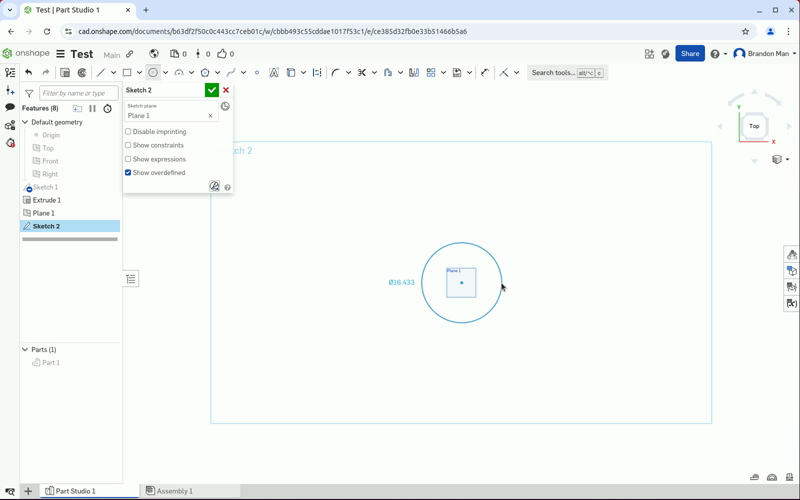
mouse_move(468, 308)
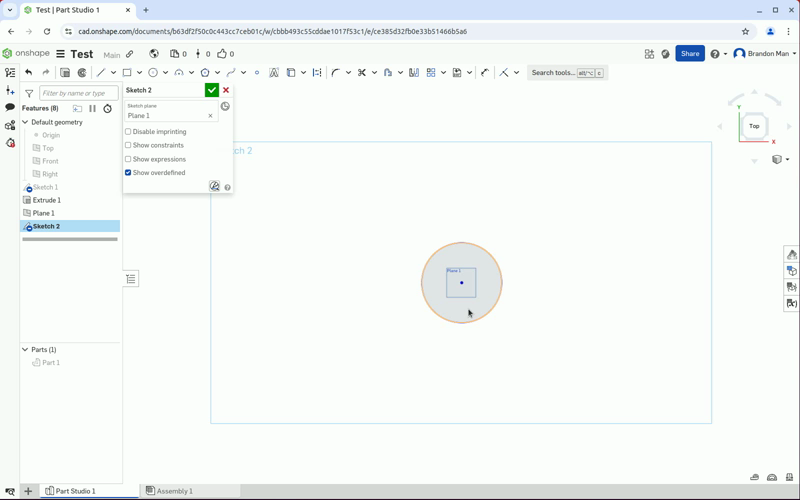
click(468, 308)
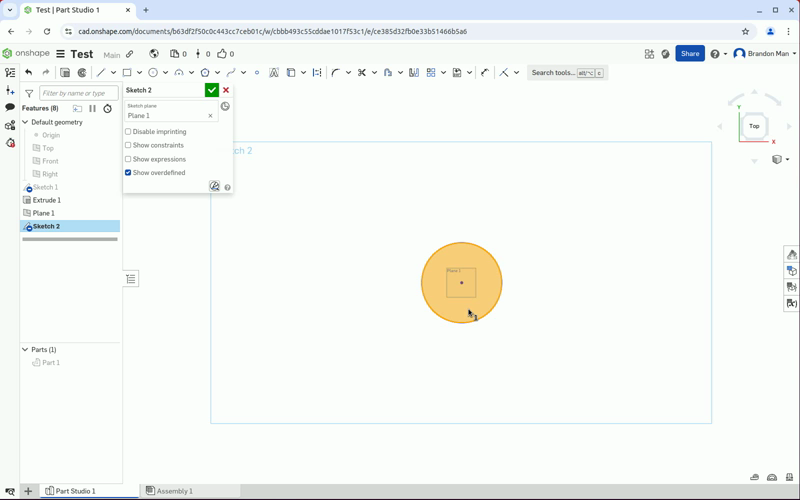
mouse_move(73, 352)
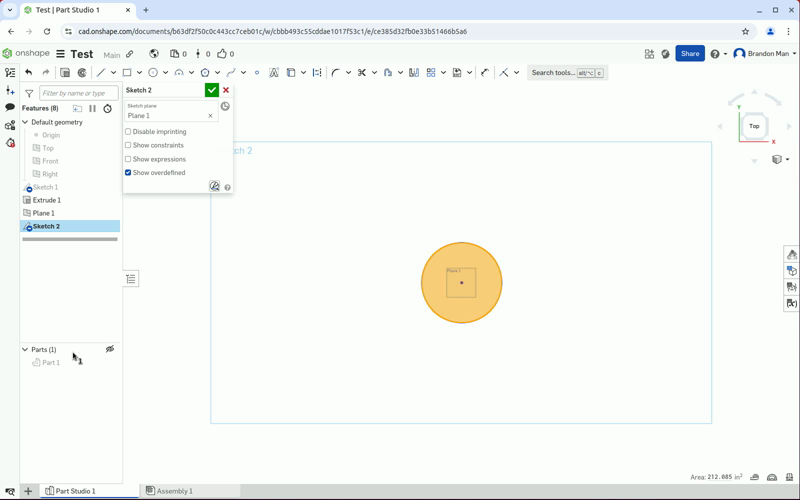
key(shift+y)
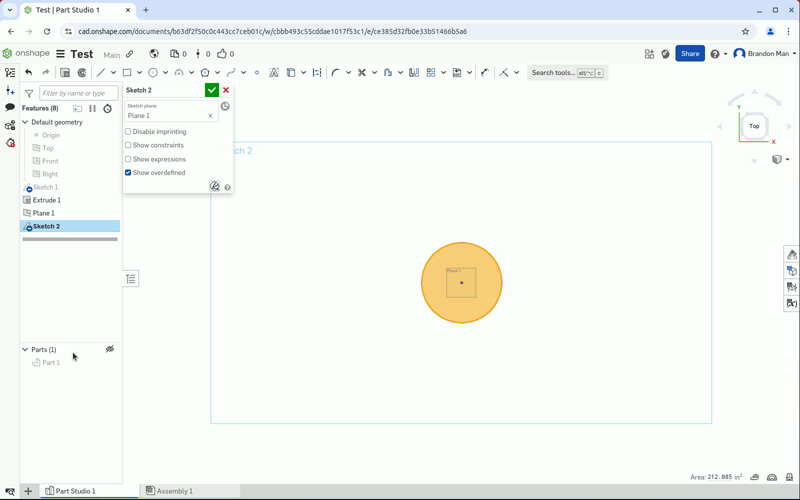
key(shift+e)
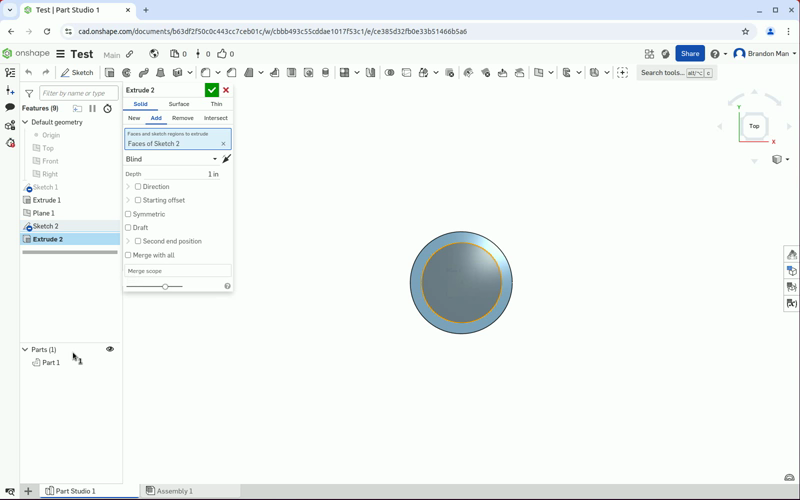
mouse_move(143, 106)
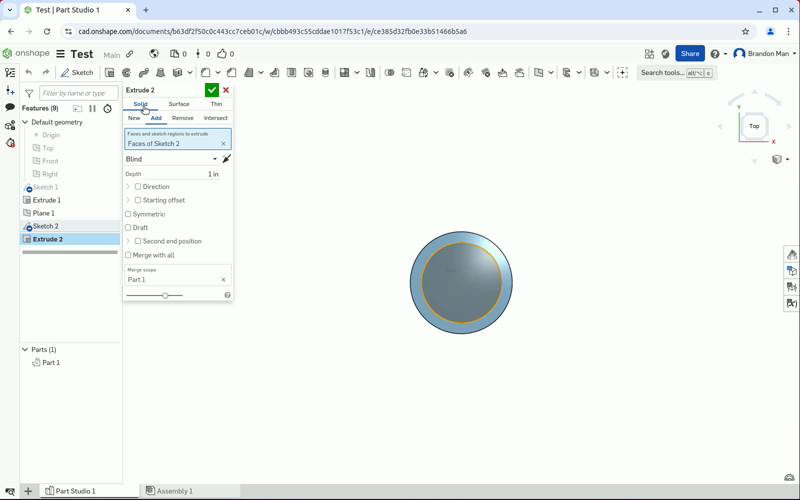
click(143, 106)
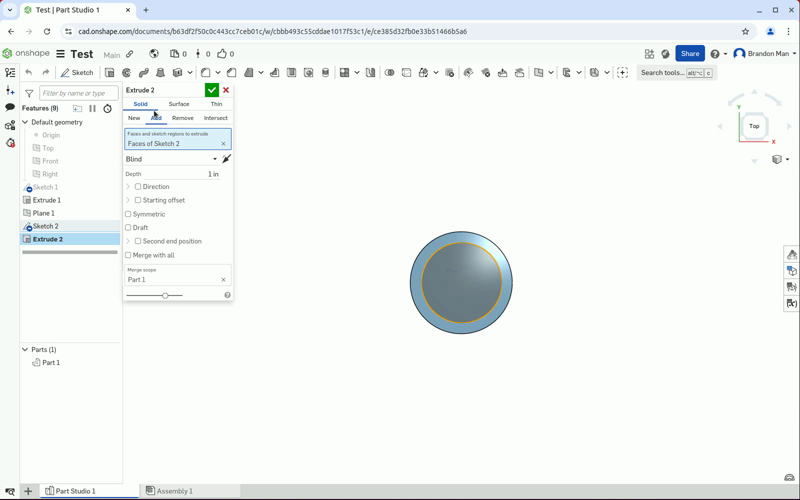
mouse_move(186, 120)
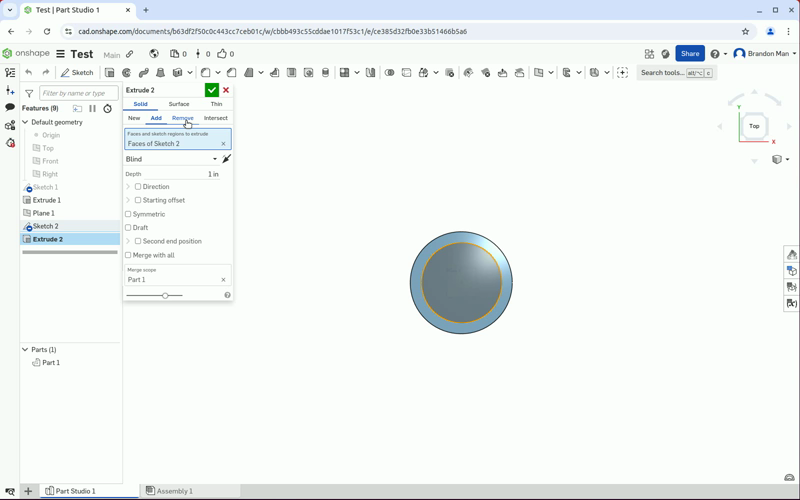
click(186, 120)
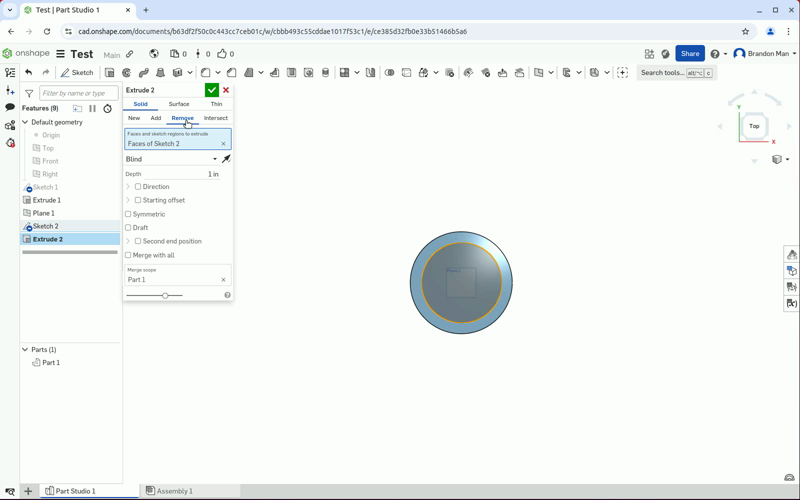
key(tab, 4)
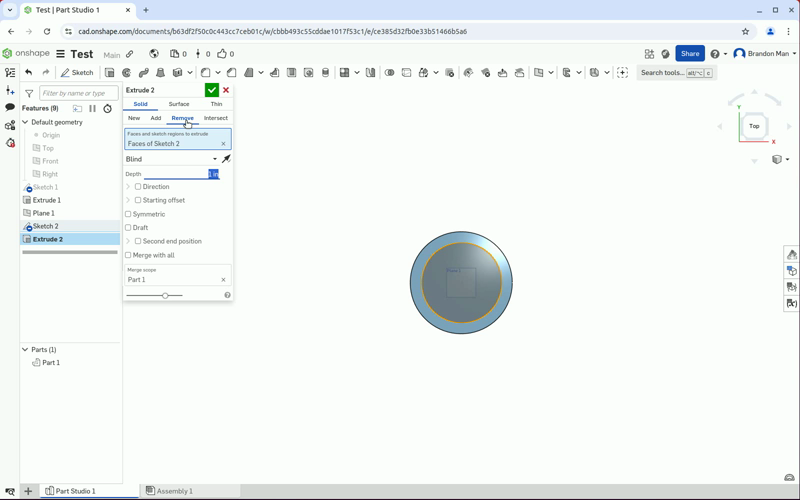
text(18.775)
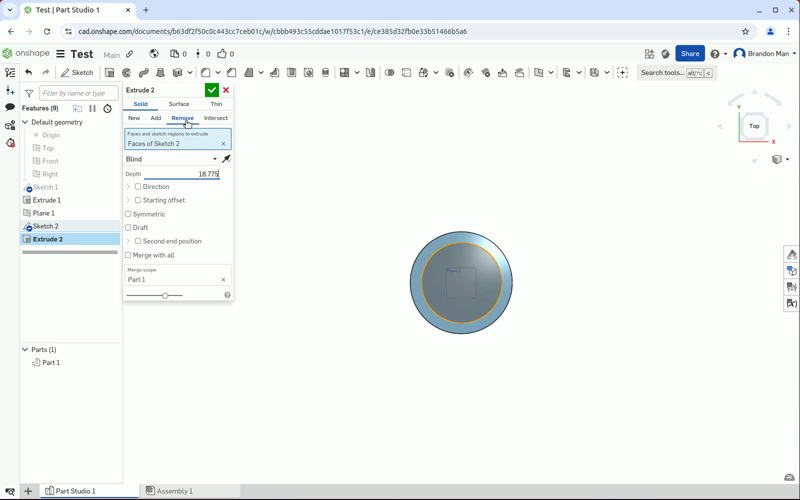
key(tab, 6)
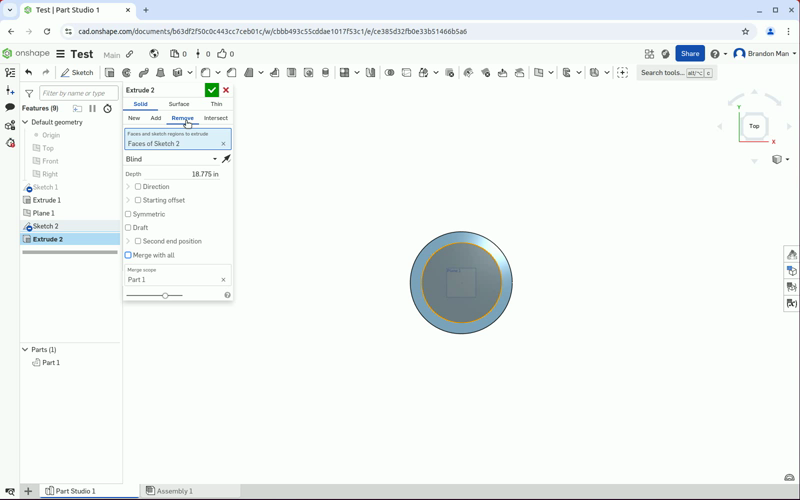
key(space)
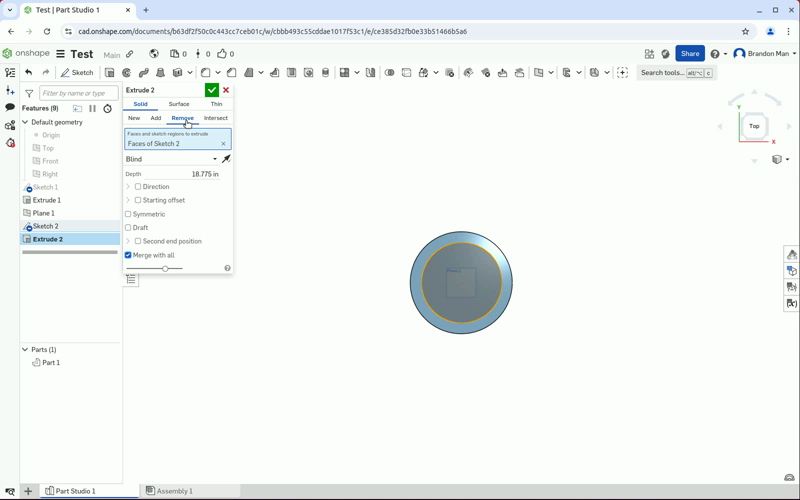
key(enter)
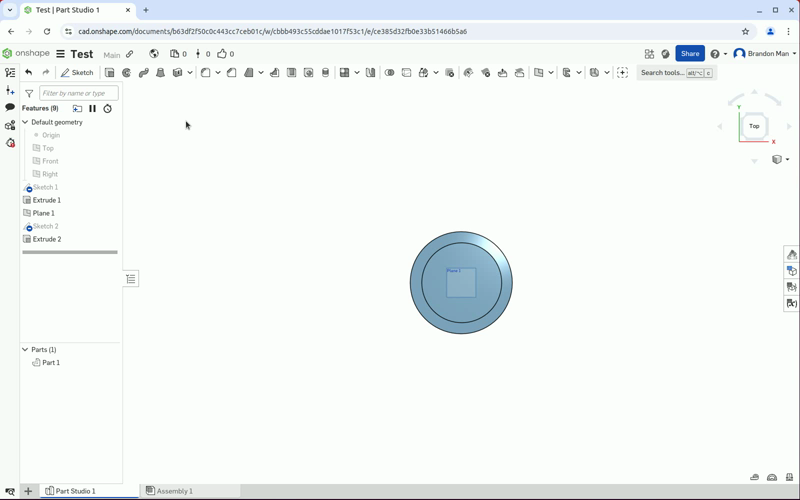
key(shift+h)
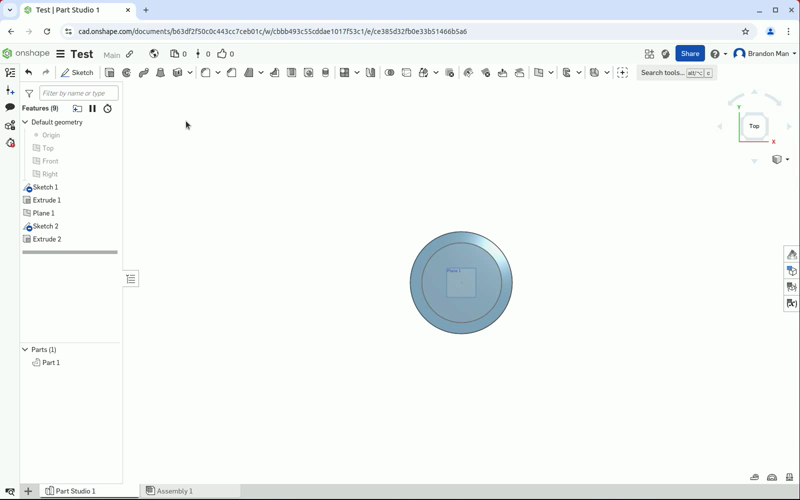
key(shift+h)
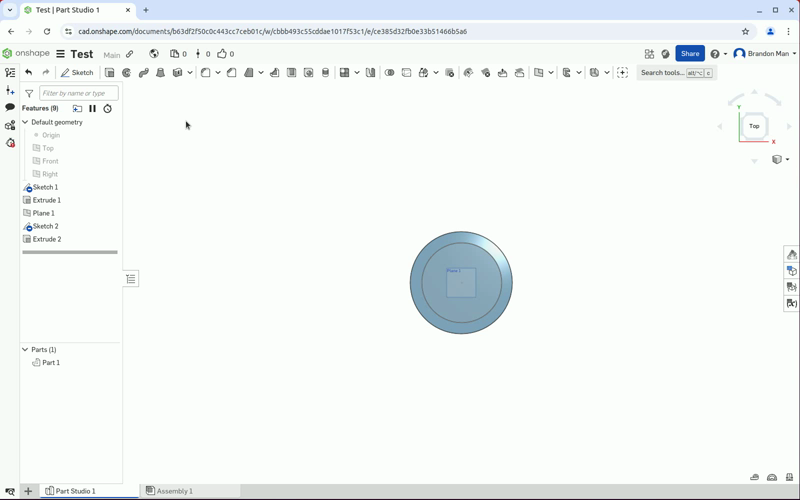
key(shift+7)
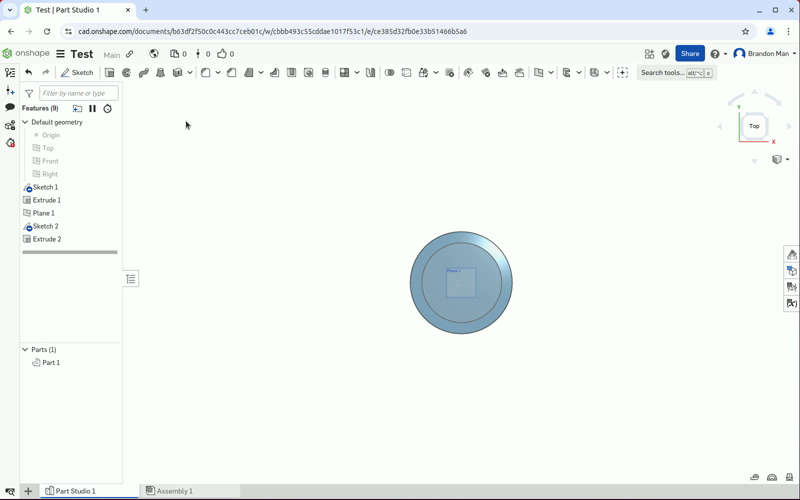
key(up, 3)
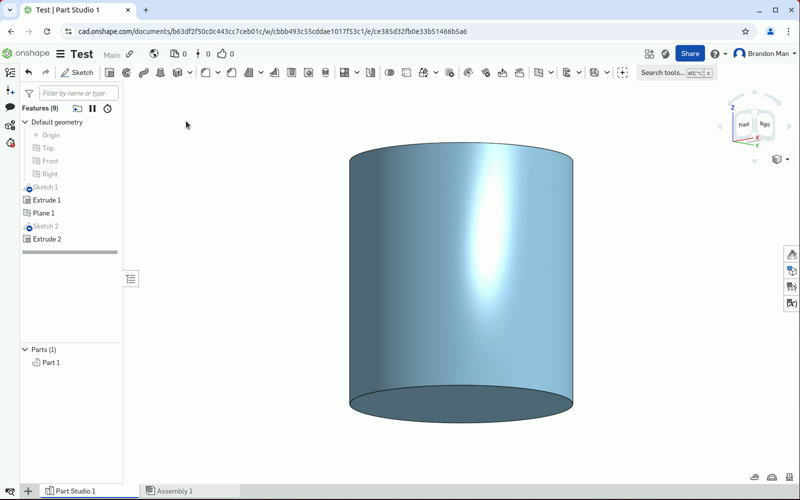
key(left, 3)
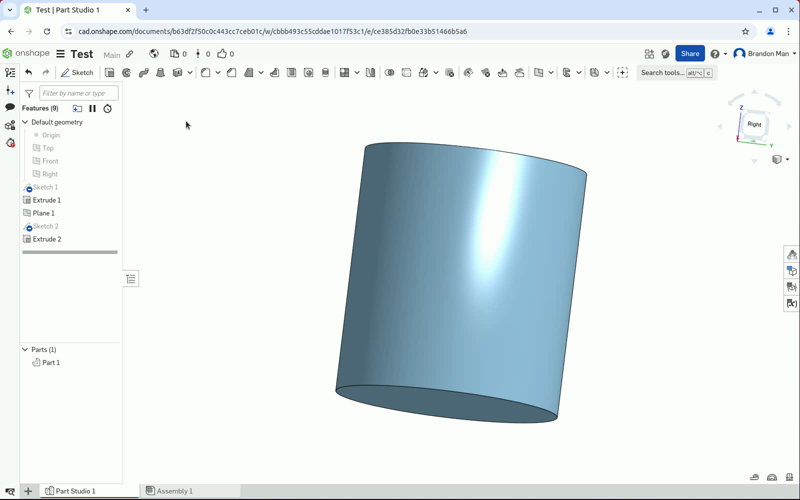
key(right, 3)
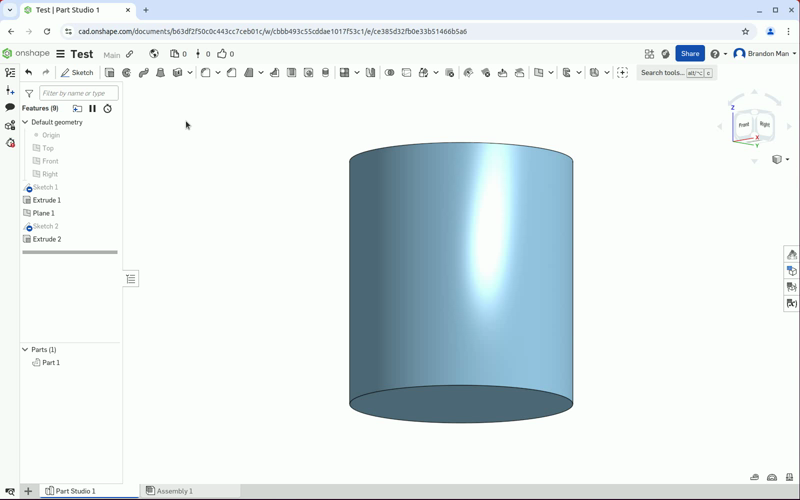
key(down, 3)
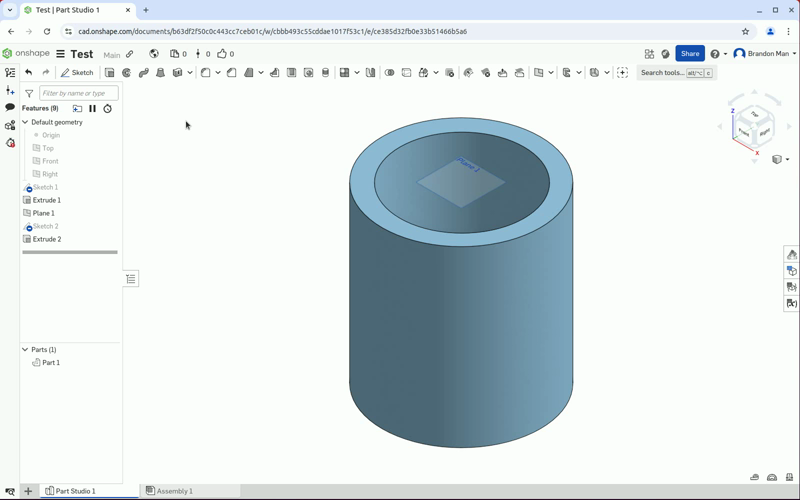
mouse_move(73, 189)
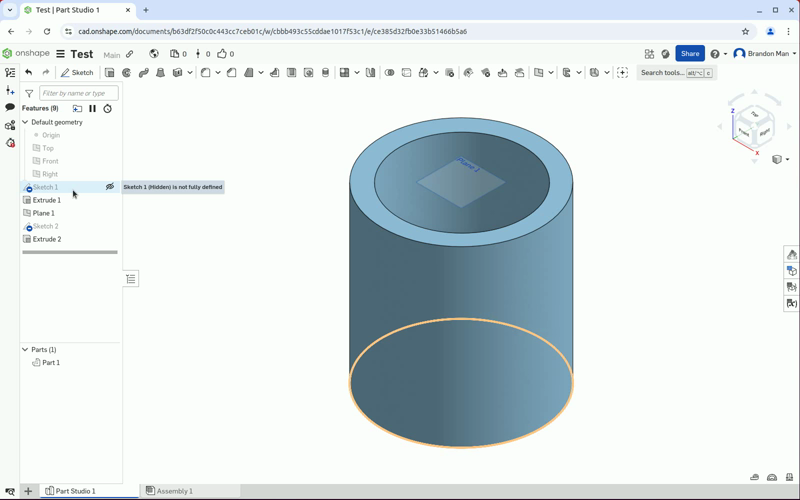
click(73, 189)